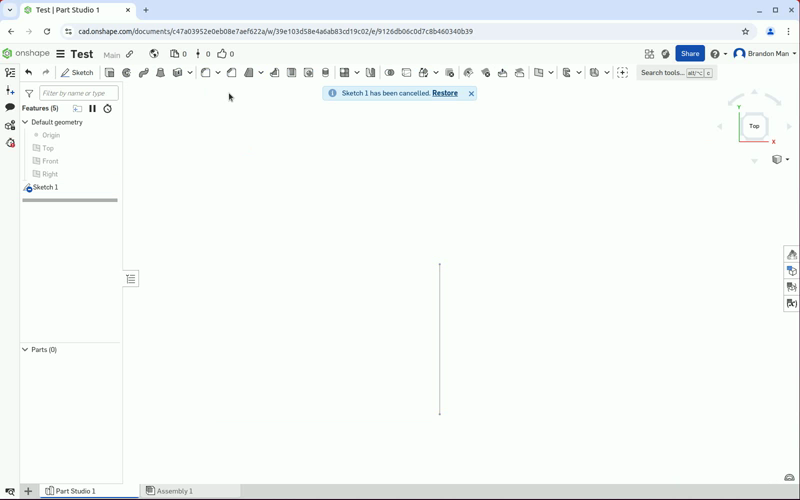
key(shift+h)
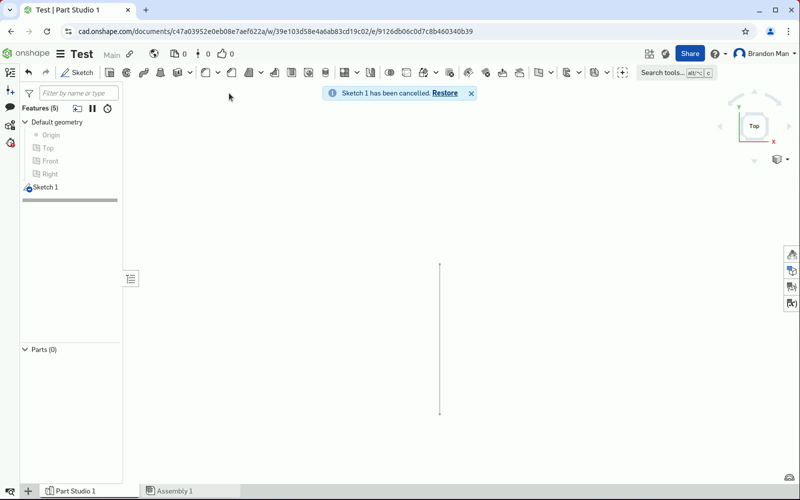
key(shift+s)
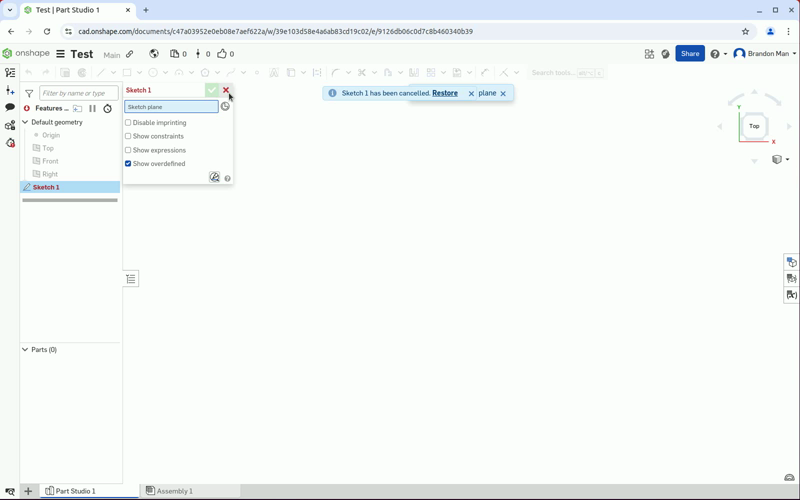
mouse_move(73, 150)
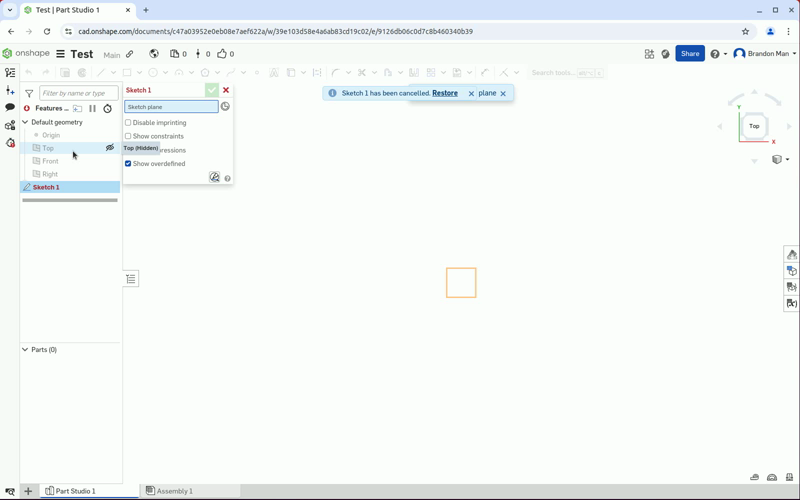
click(73, 150)
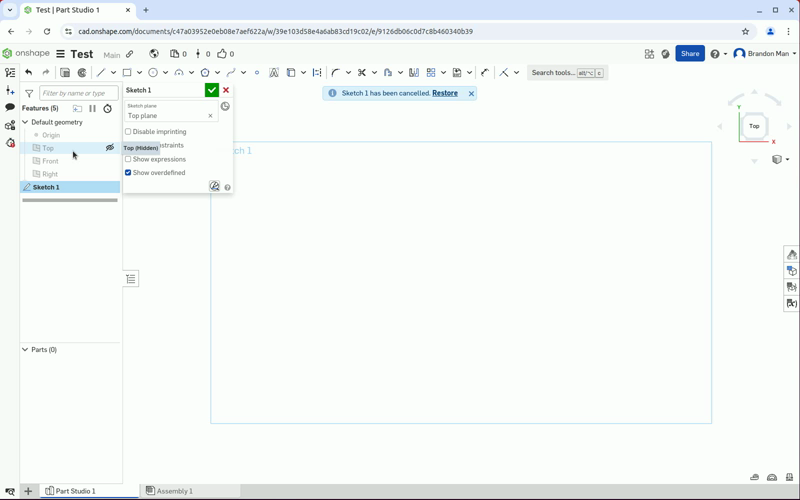
mouse_move(73, 352)
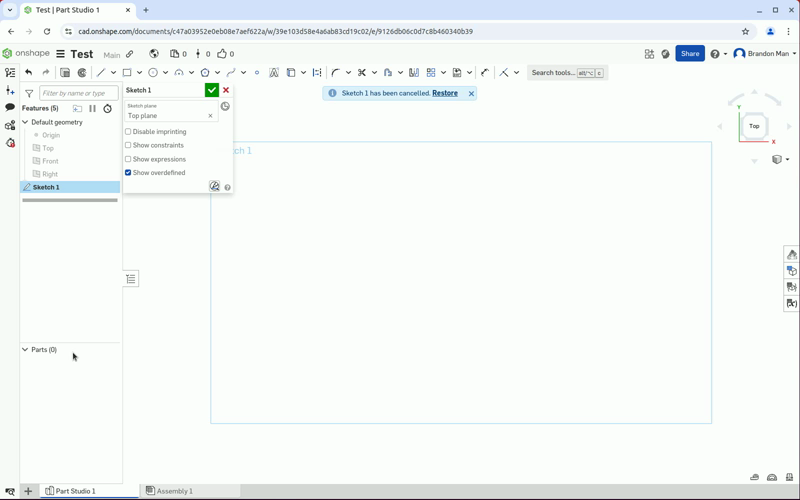
key(y)
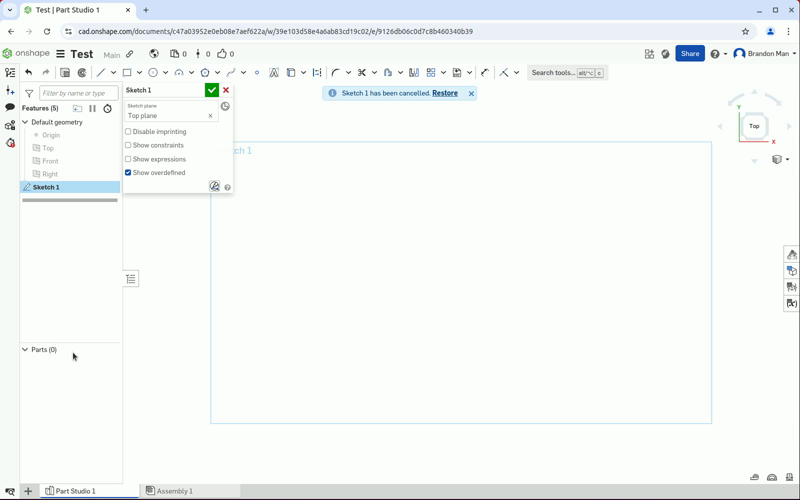
key(c)
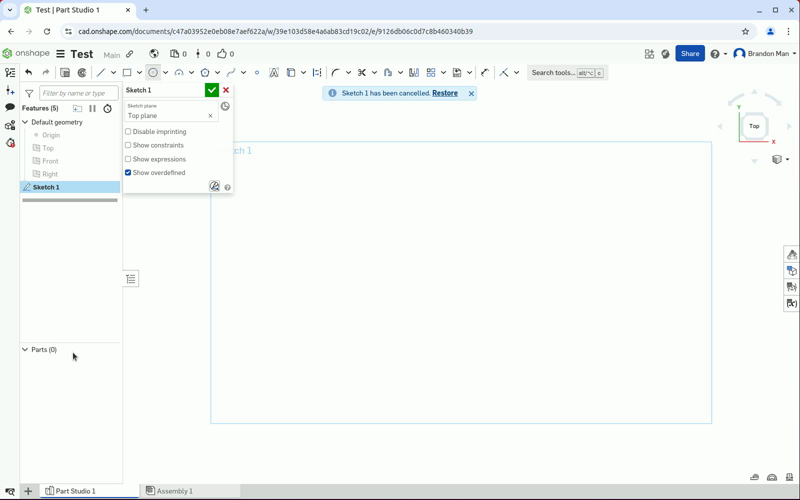
key_down(shift)
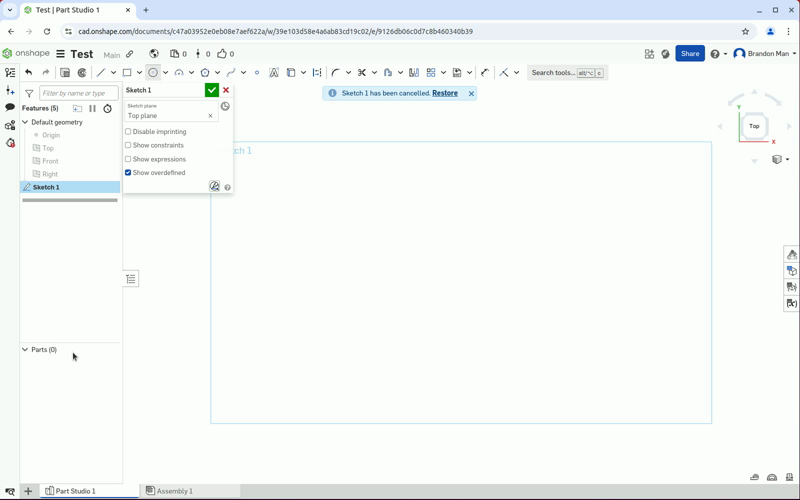
mouse_move(461, 282)
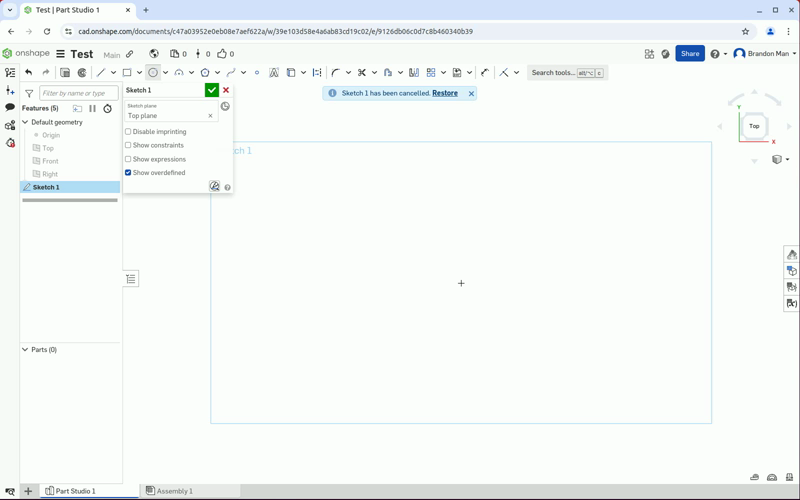
click(461, 282)
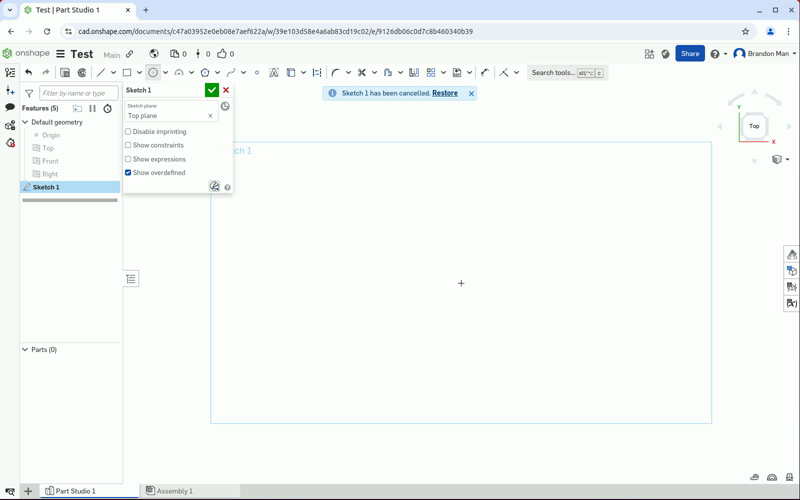
key_up(shift)
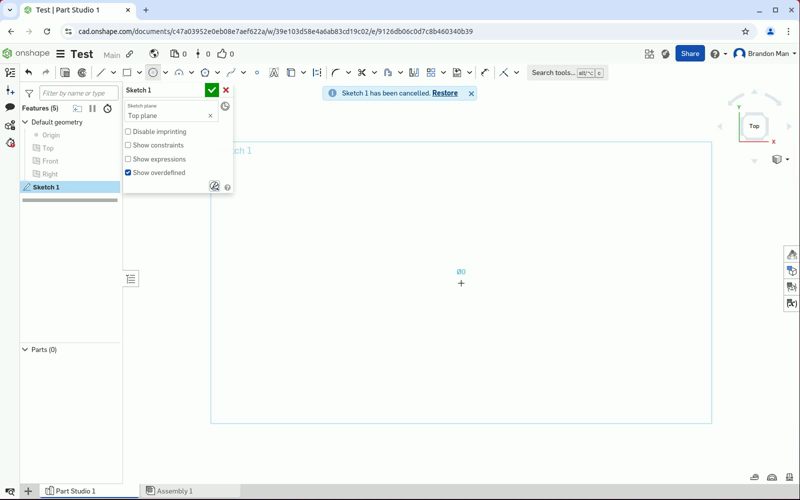
mouse_move(574, 282)
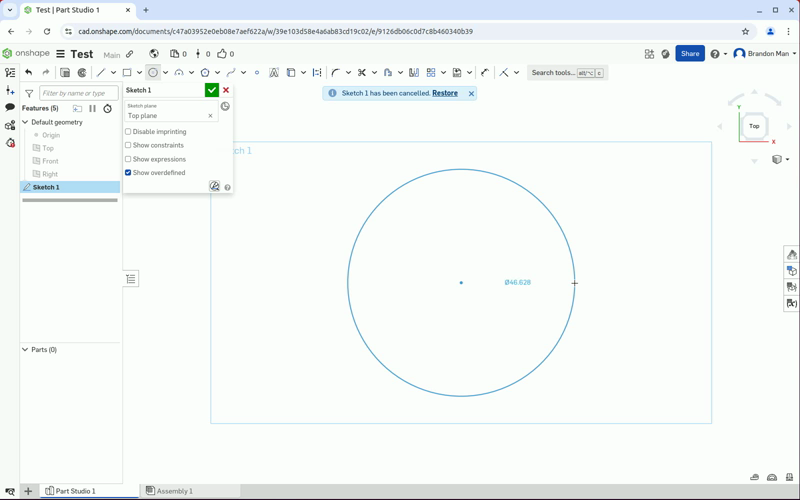
click(574, 282)
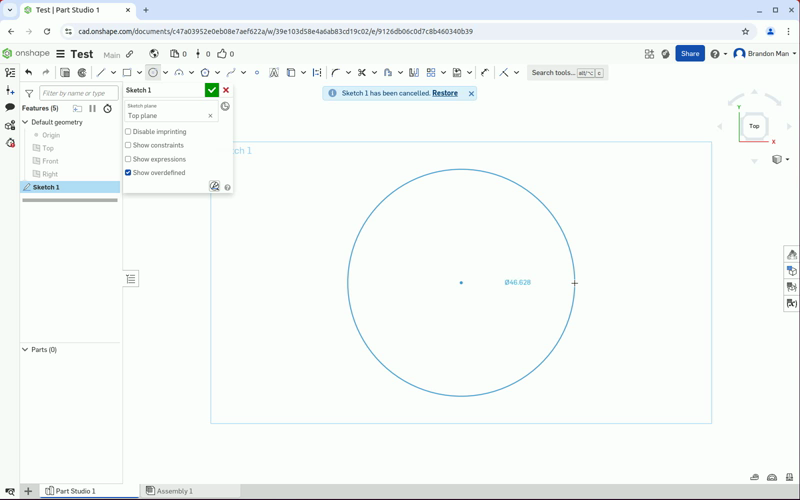
key(esc)
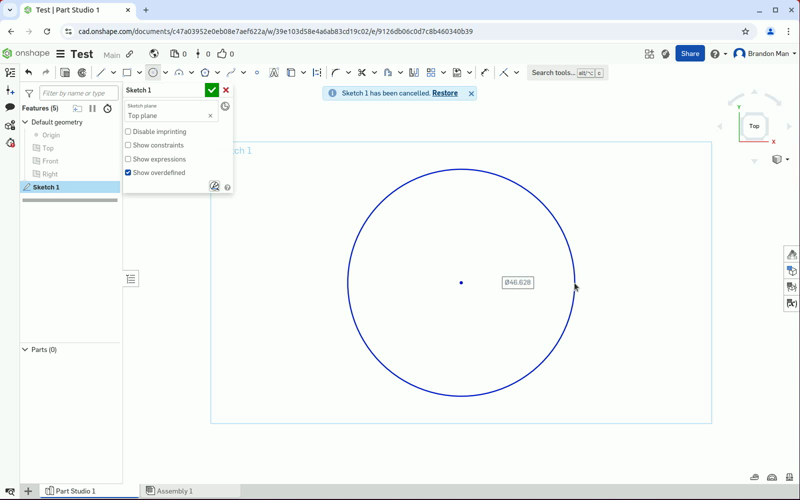
mouse_move(531, 326)
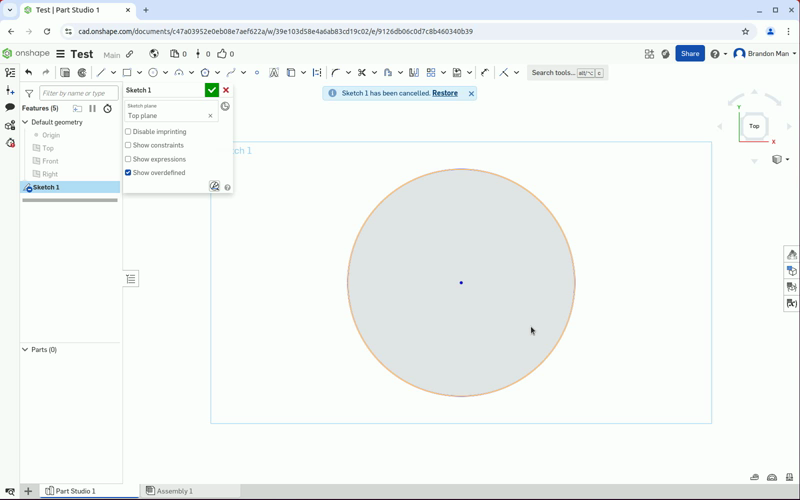
click(531, 326)
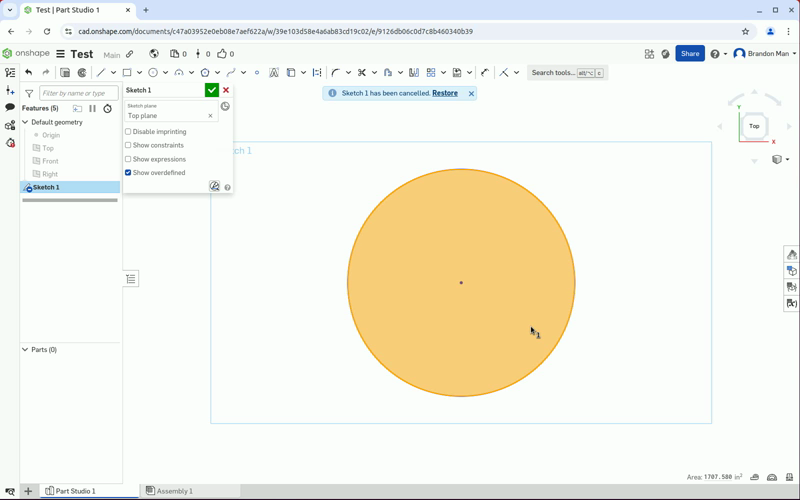
mouse_move(73, 352)
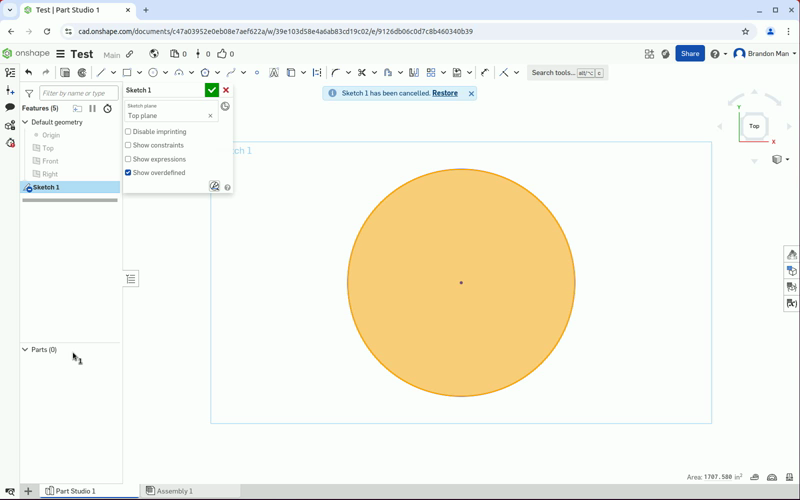
key(shift+y)
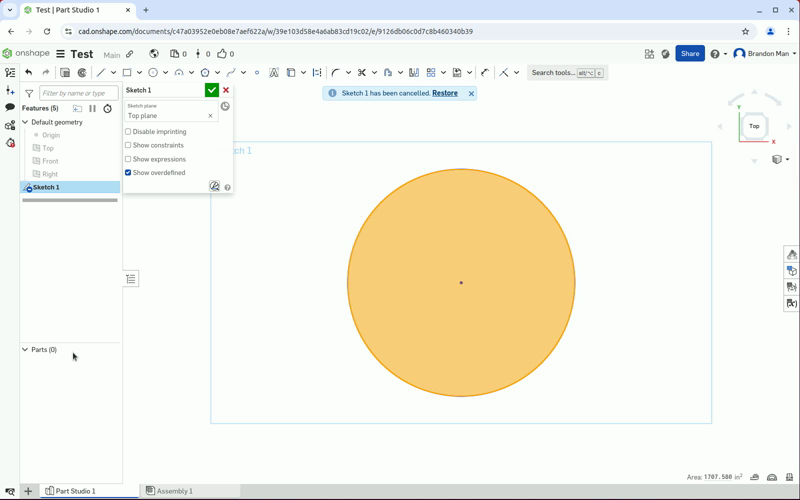
key(shift+e)
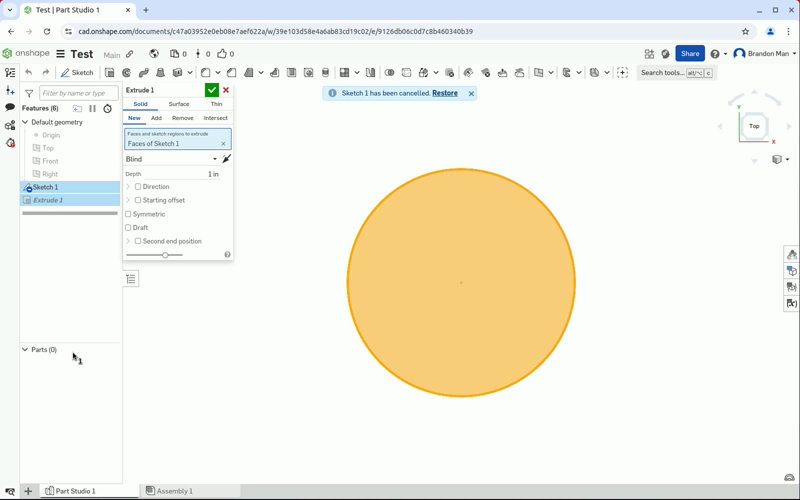
mouse_move(143, 106)
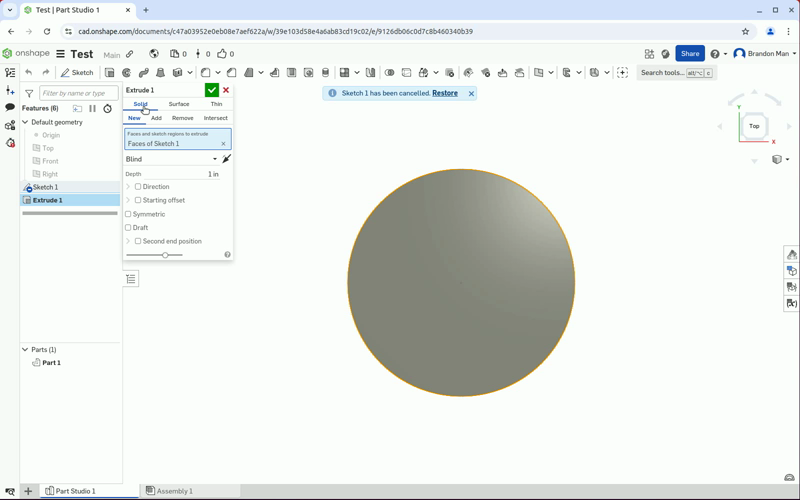
click(143, 106)
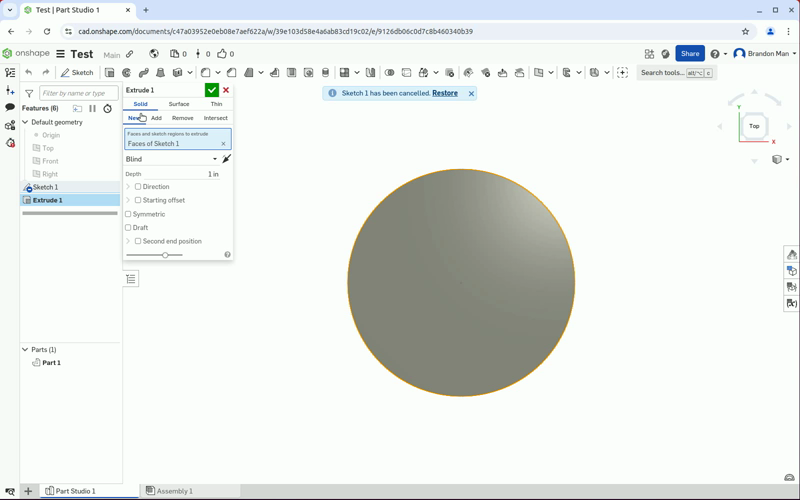
mouse_move(137, 120)
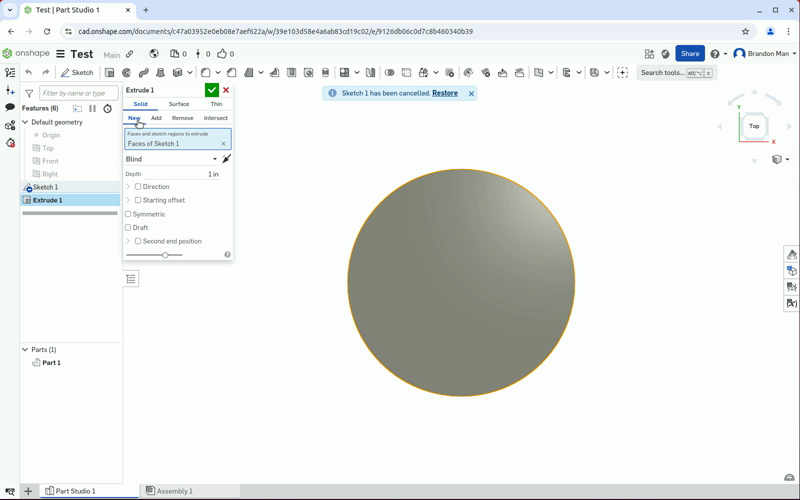
click(137, 120)
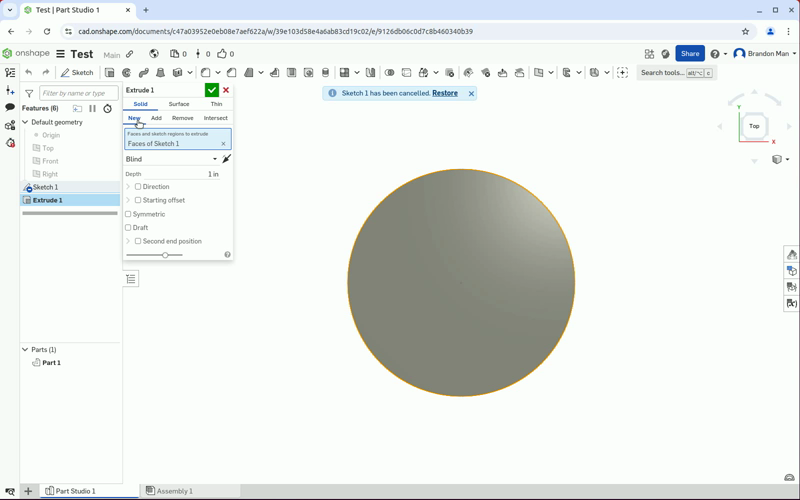
key(tab, 4)
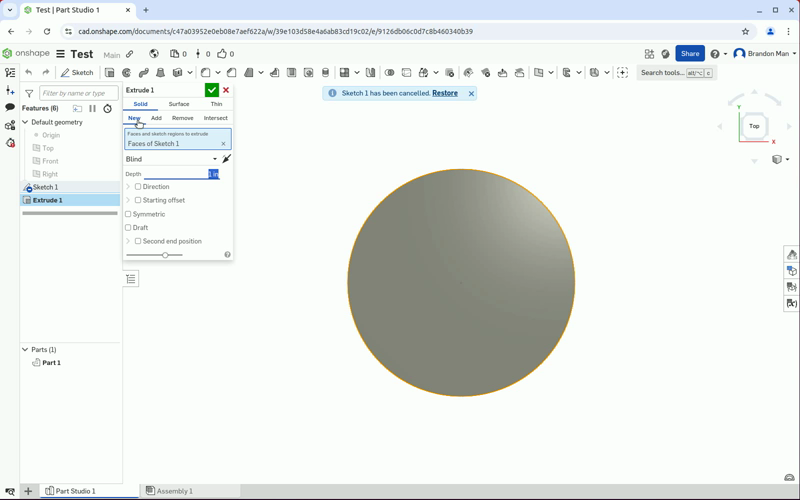
text(1.444)
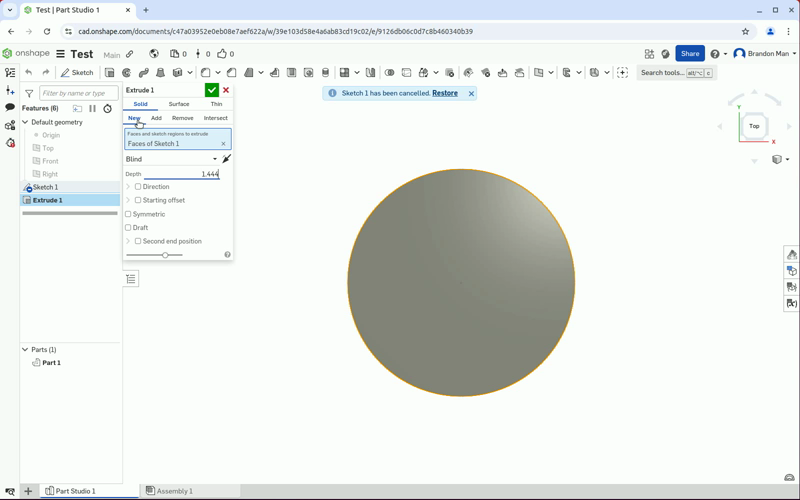
key(enter)
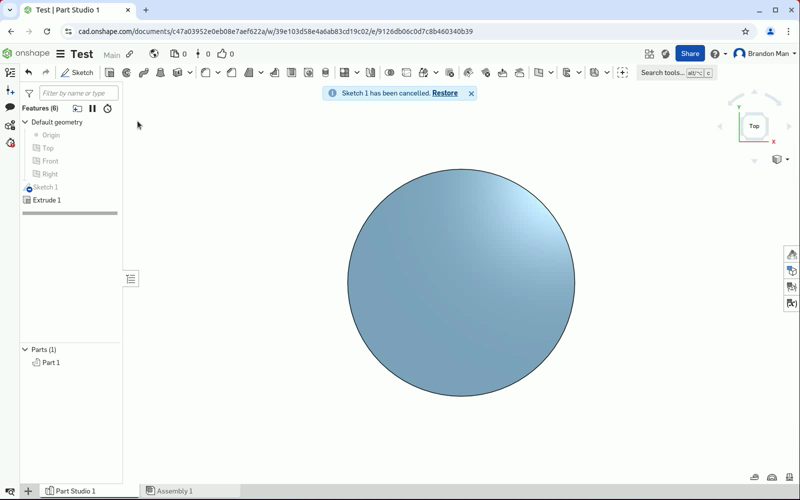
key(shift+h)
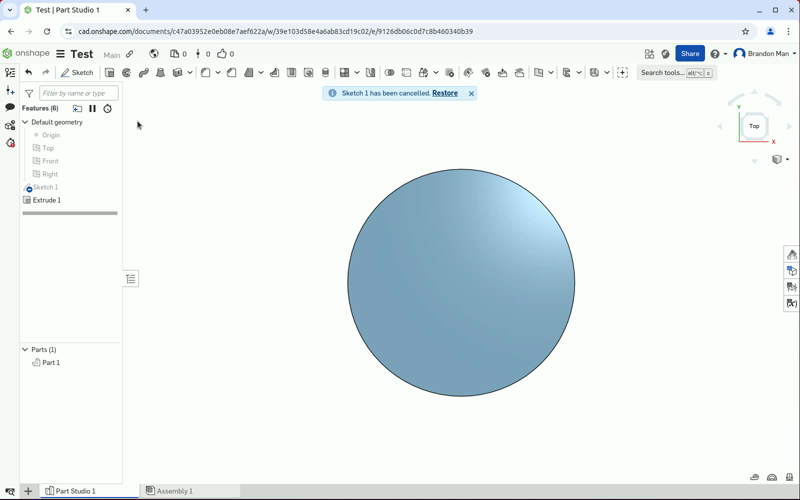
key(shift+h)
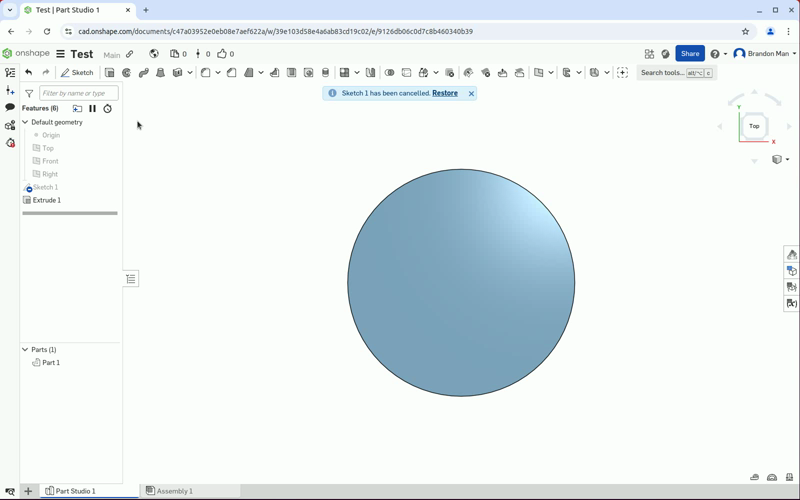
mouse_move(73, 189)
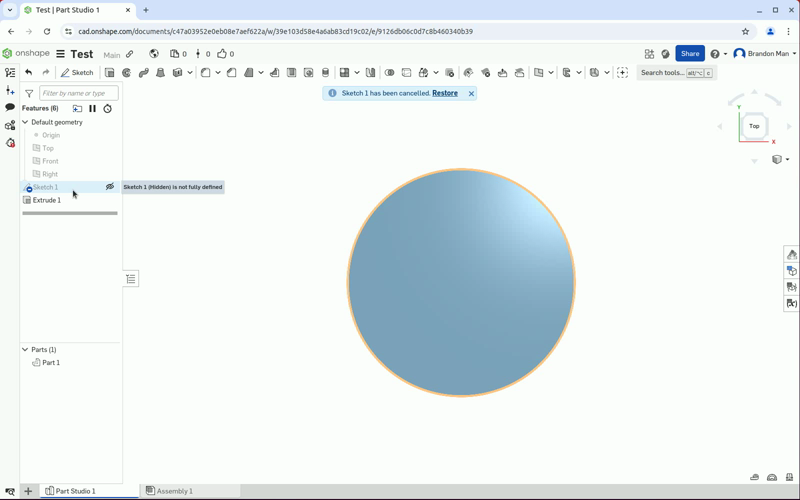
click(73, 189)
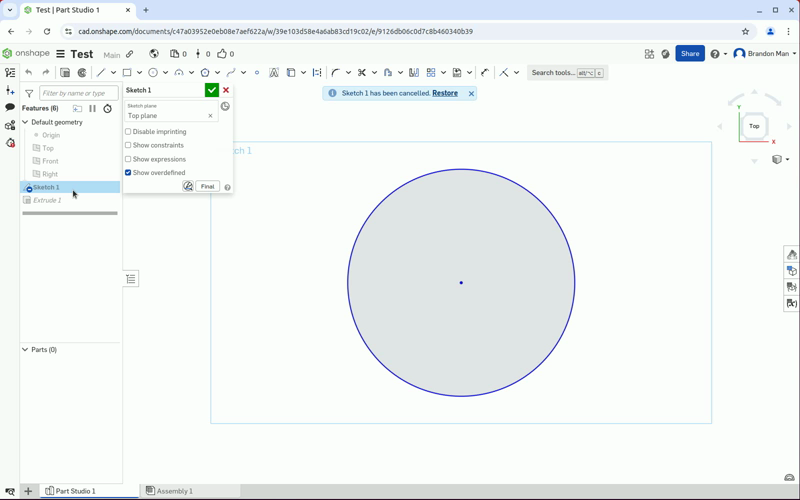
mouse_move(229, 92)
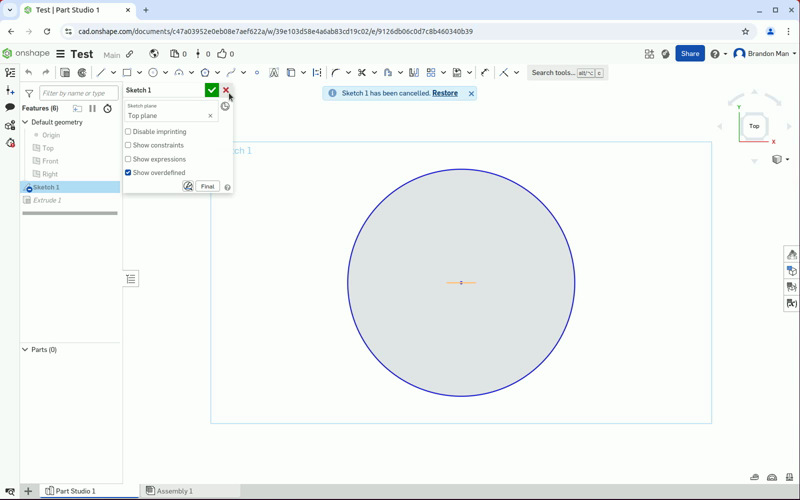
click(229, 92)
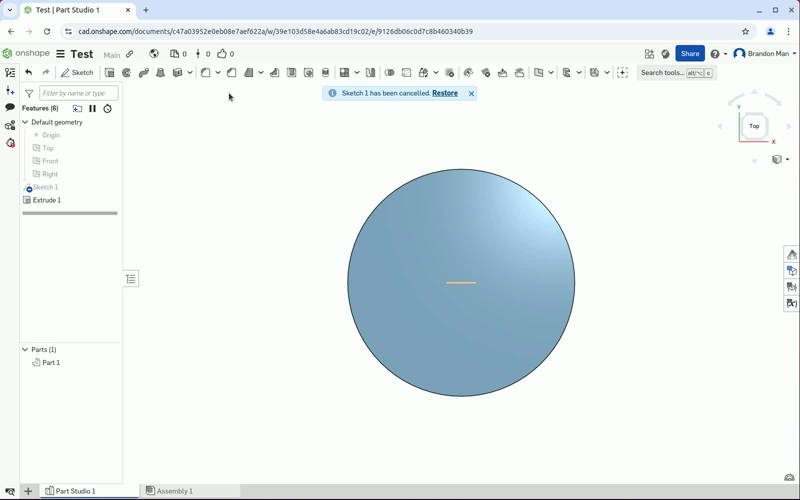
mouse_move(541, 75)
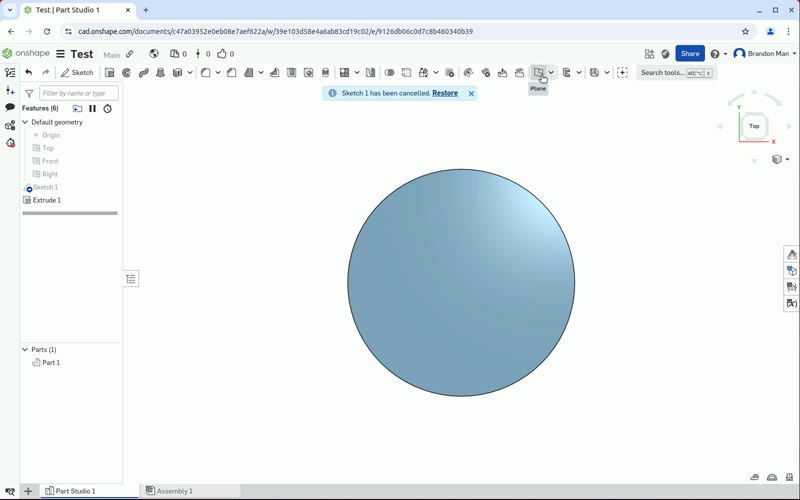
click(541, 75)
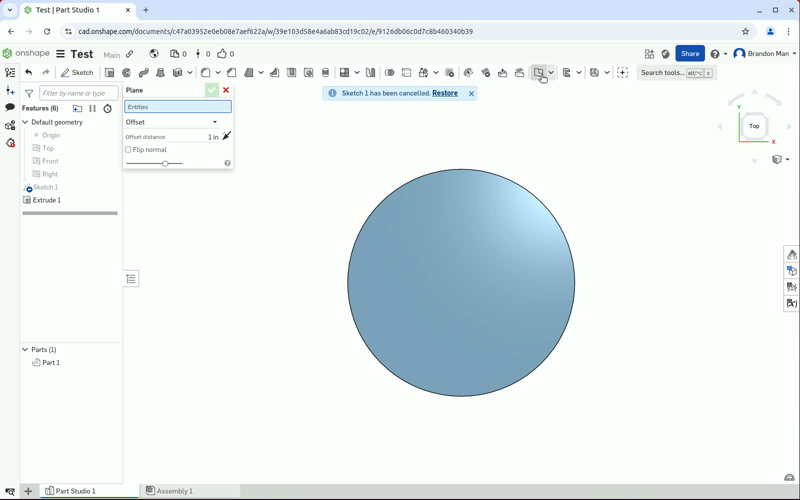
mouse_move(73, 150)
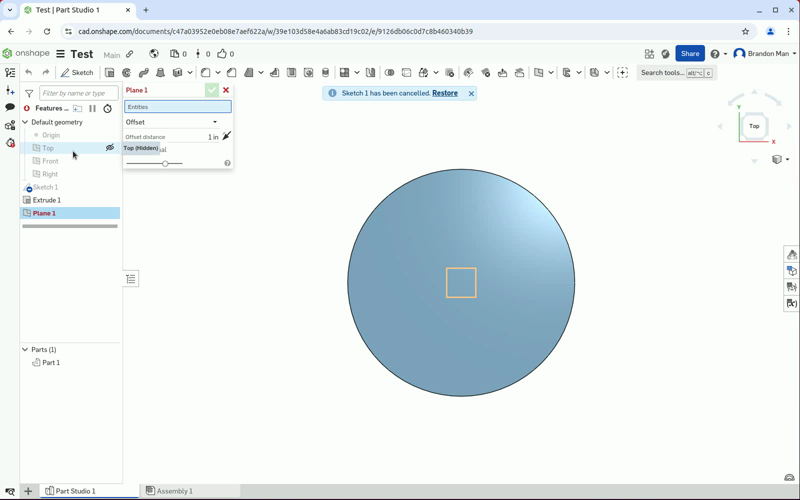
click(73, 150)
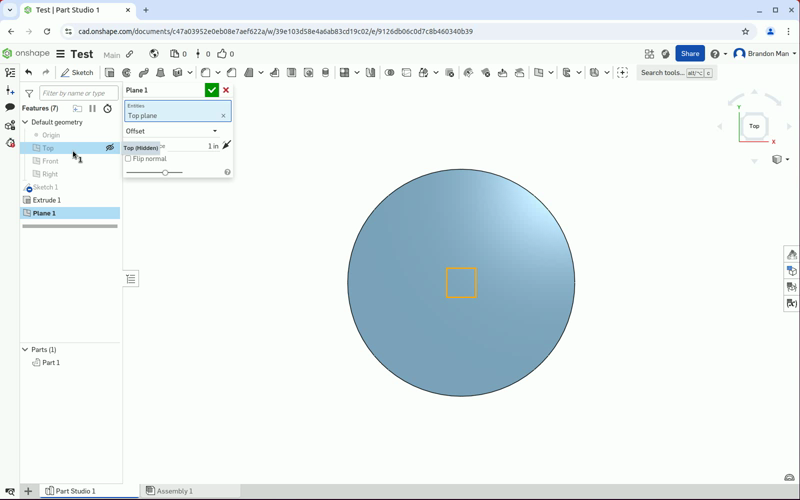
key(tab, 2)
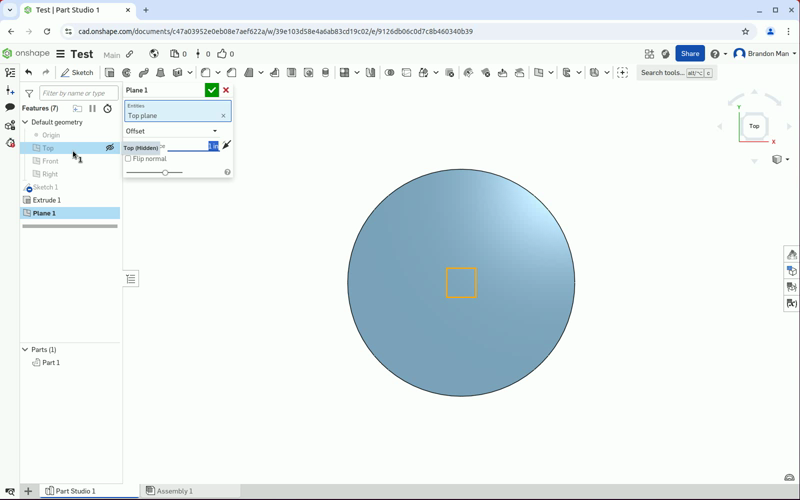
text(1.448)
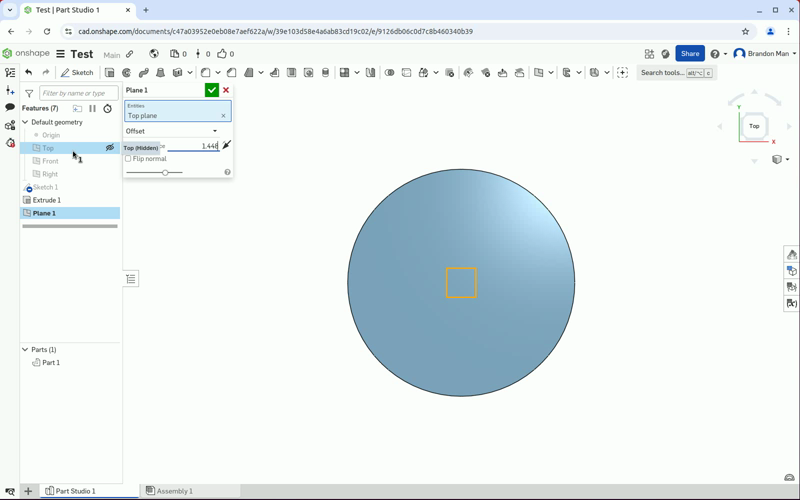
key(enter, 2)
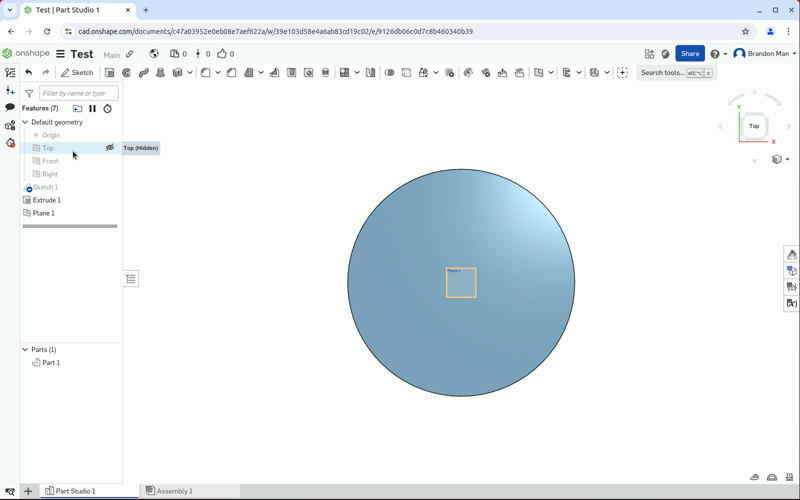
key(shift+s)
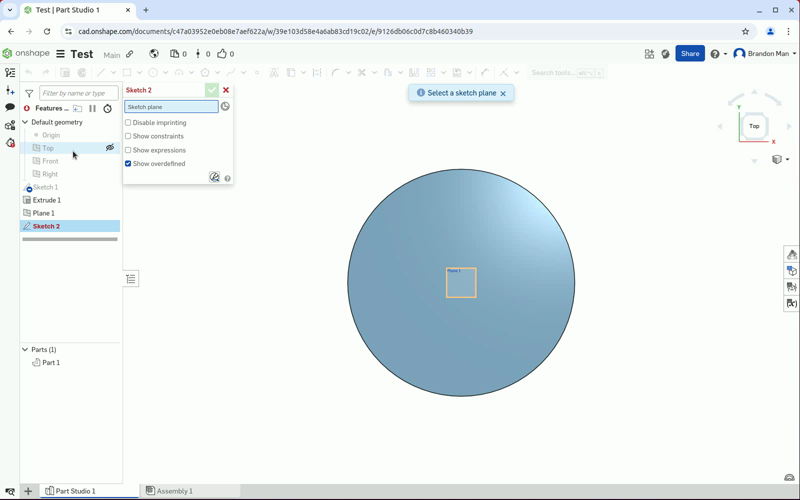
mouse_move(73, 215)
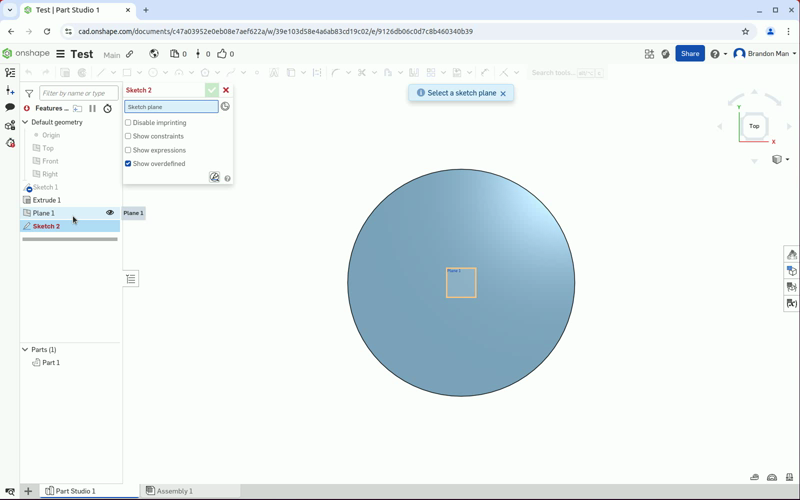
click(73, 215)
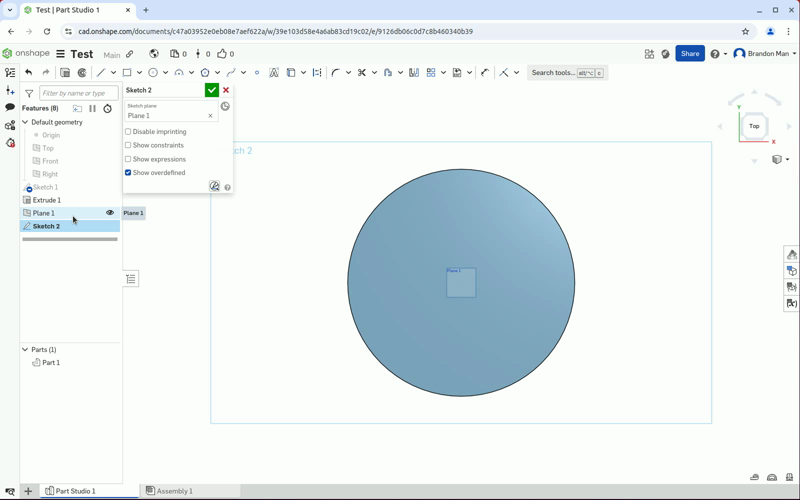
mouse_move(73, 352)
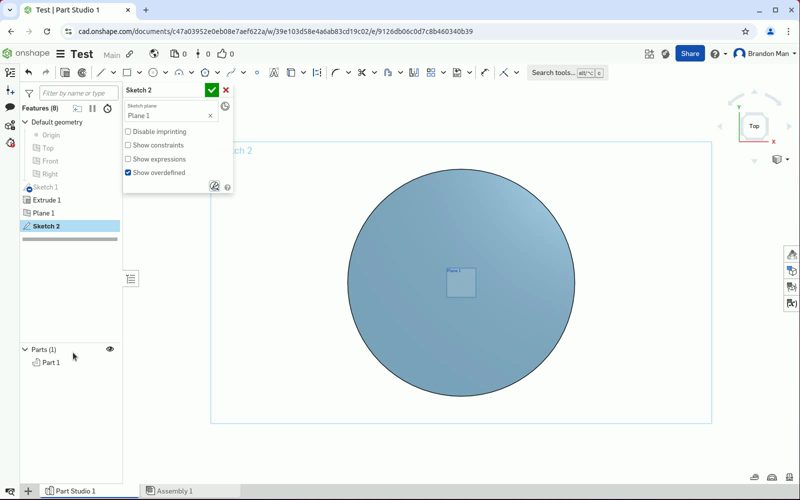
key(y)
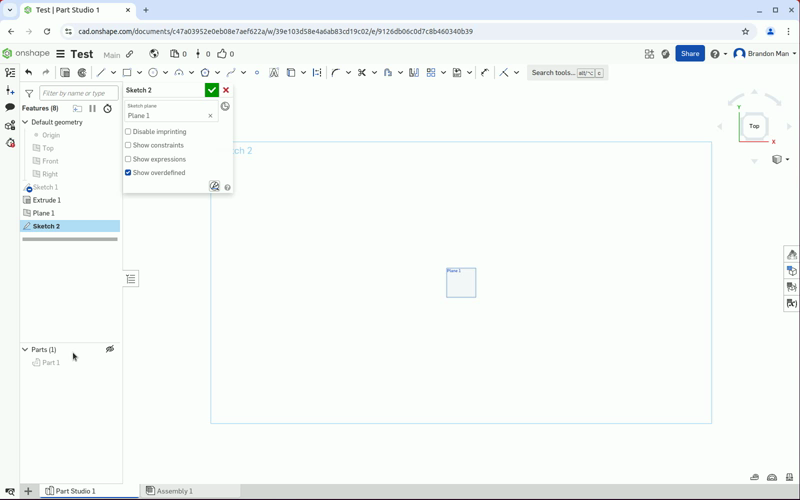
key(c)
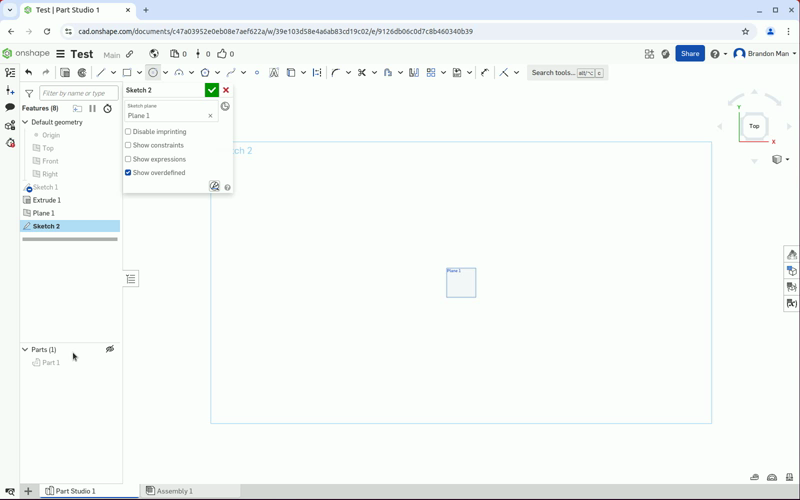
key_down(shift)
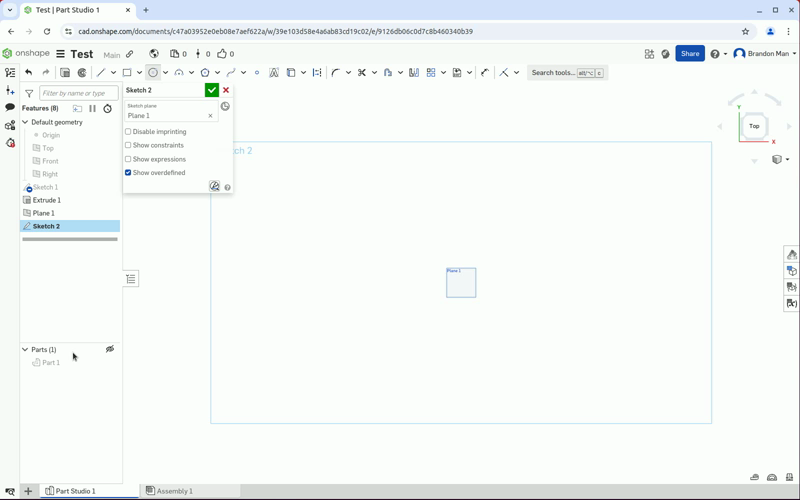
mouse_move(461, 282)
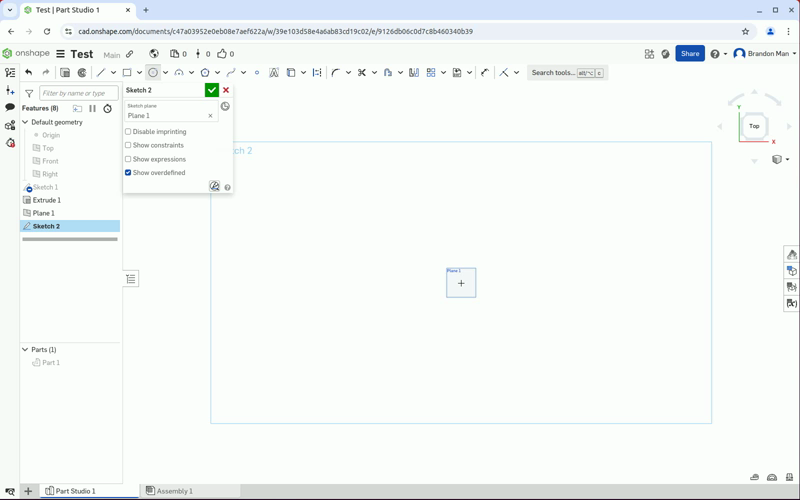
click(461, 282)
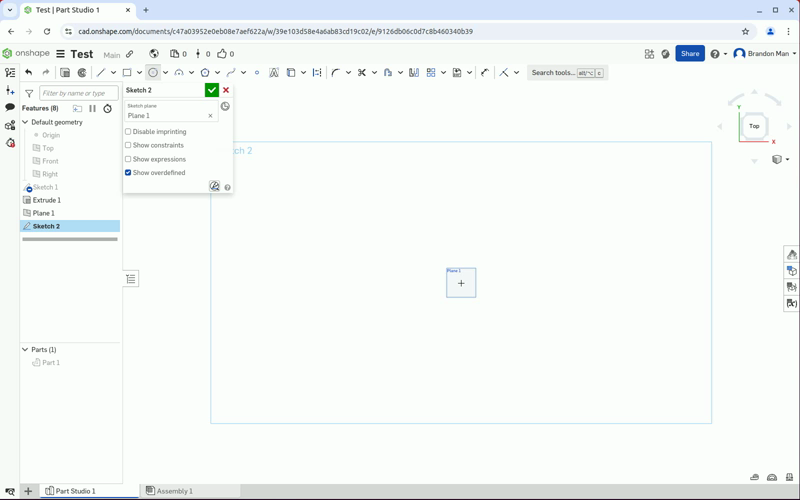
key_up(shift)
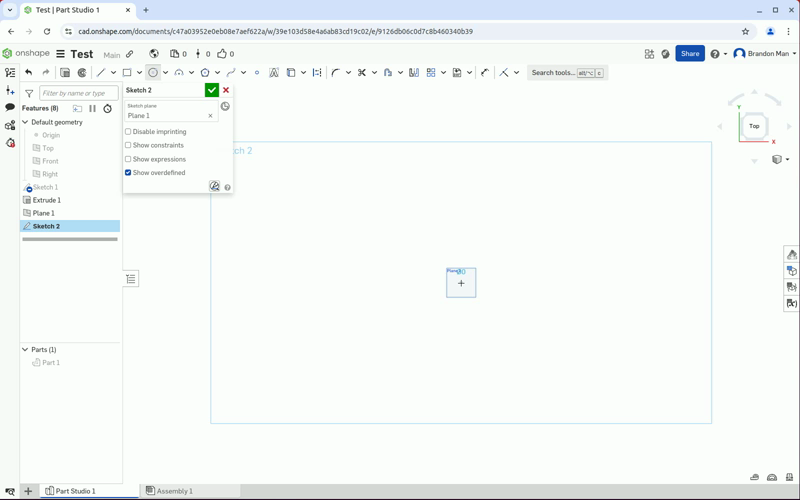
mouse_move(574, 282)
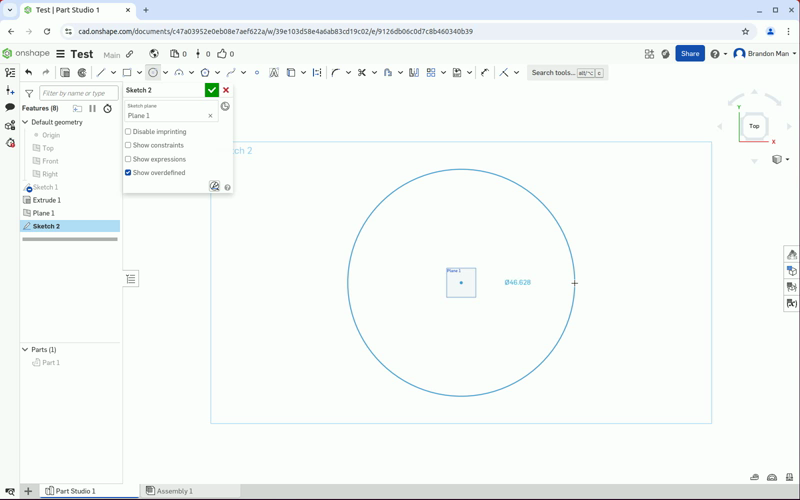
click(574, 282)
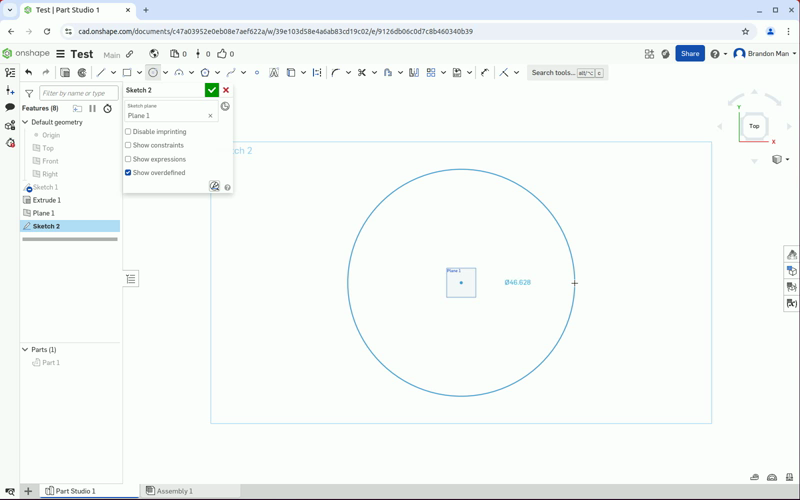
key(esc)
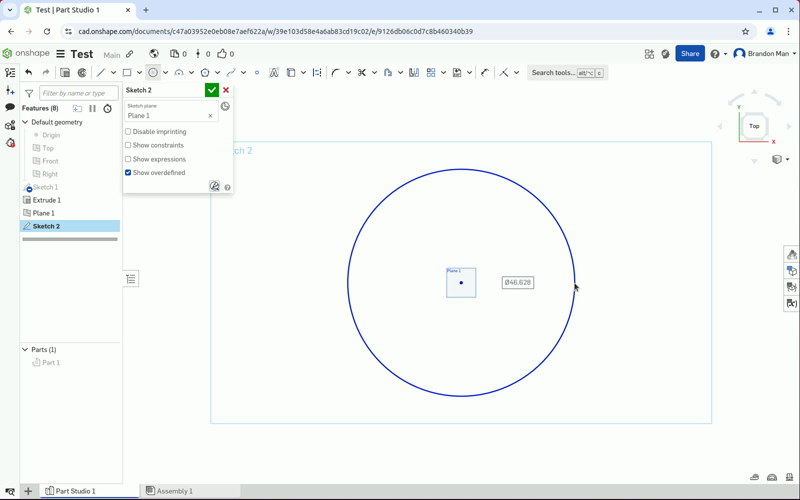
key(c)
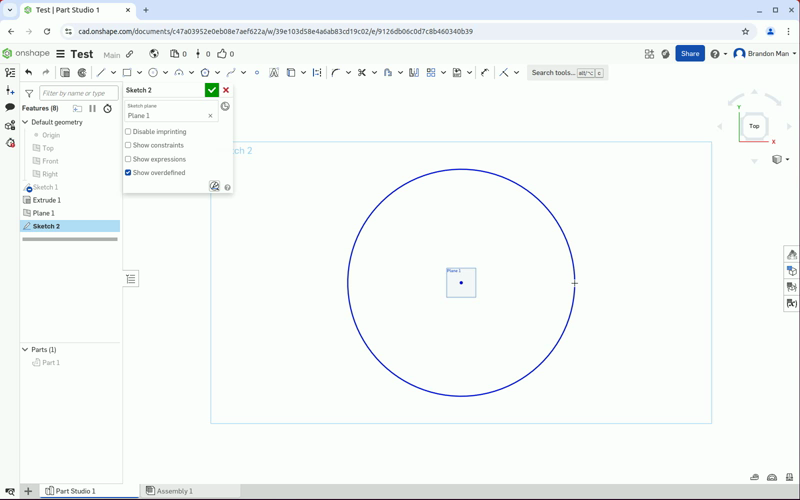
key_down(shift)
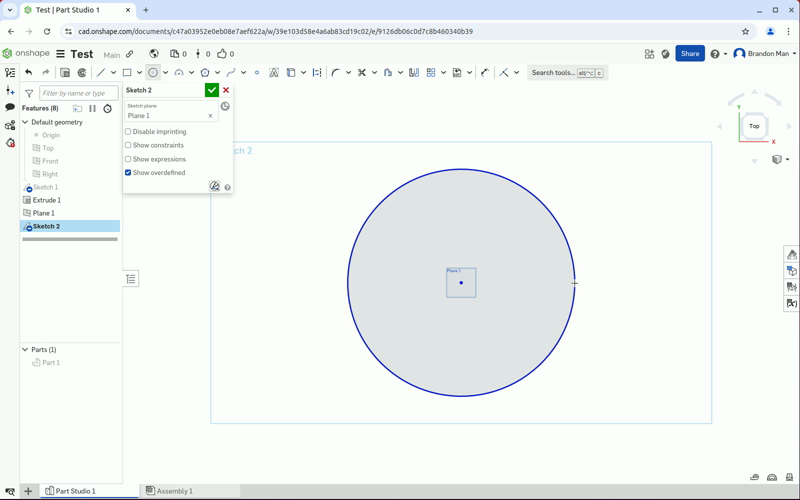
mouse_move(461, 282)
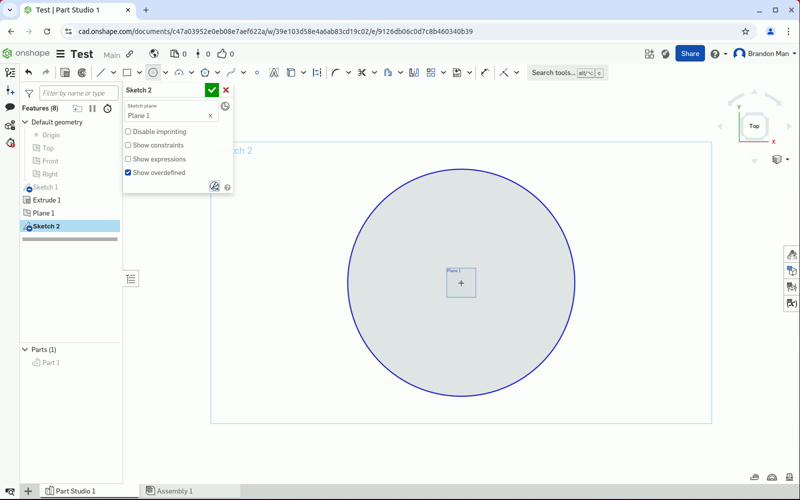
click(461, 282)
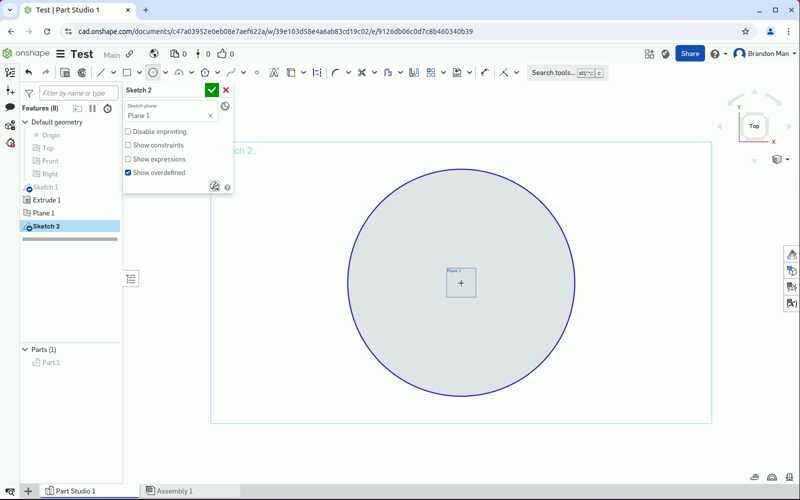
key_up(shift)
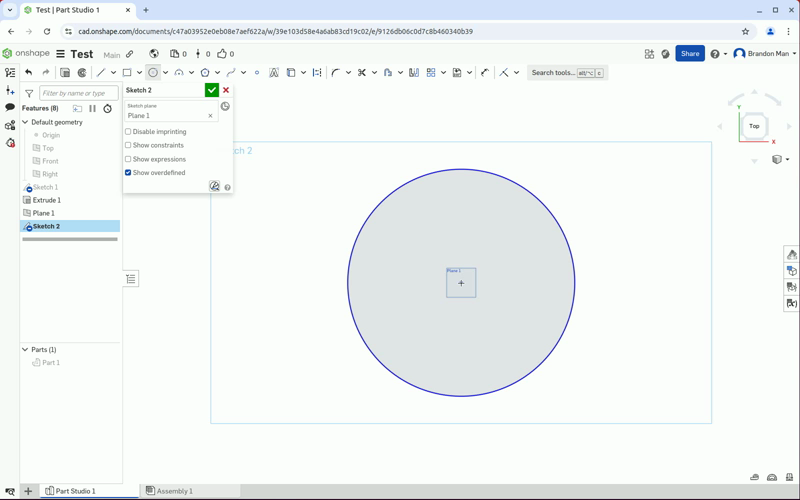
mouse_move(567, 282)
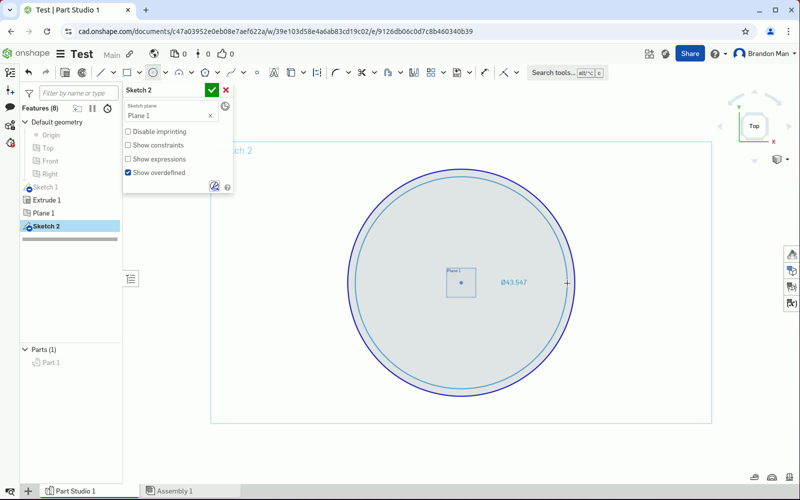
click(567, 282)
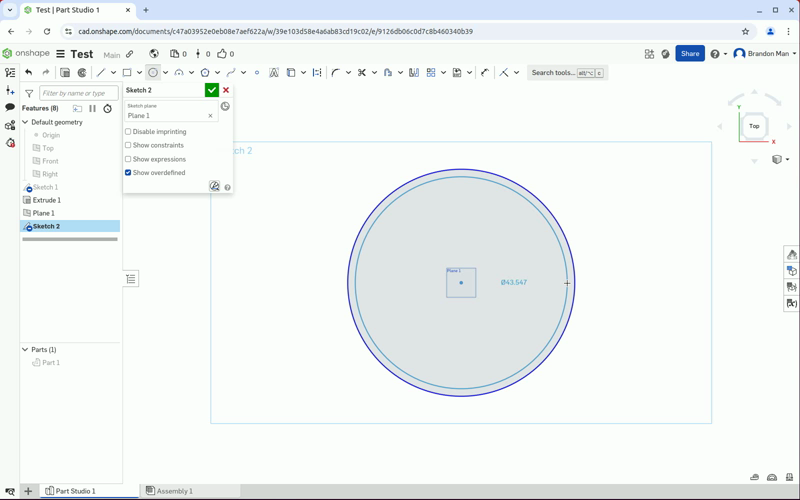
key(esc)
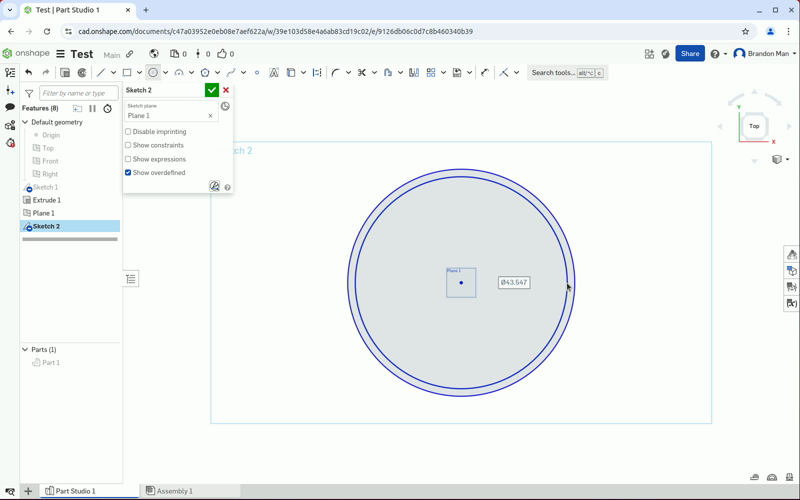
mouse_move(541, 208)
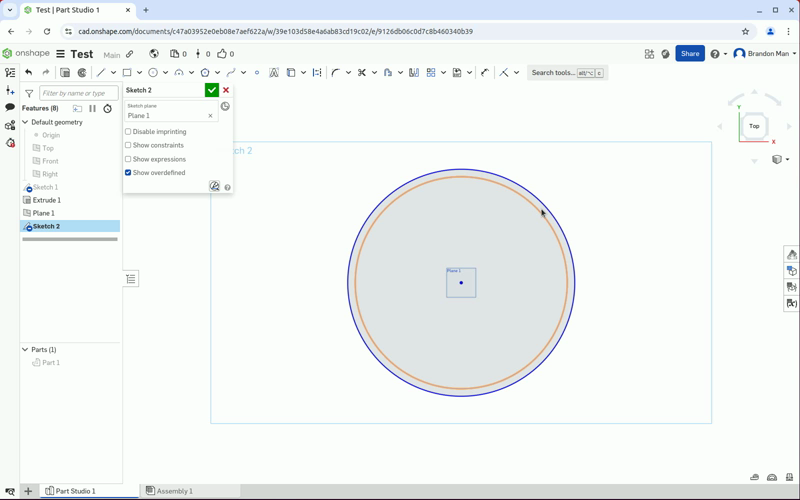
click(541, 208)
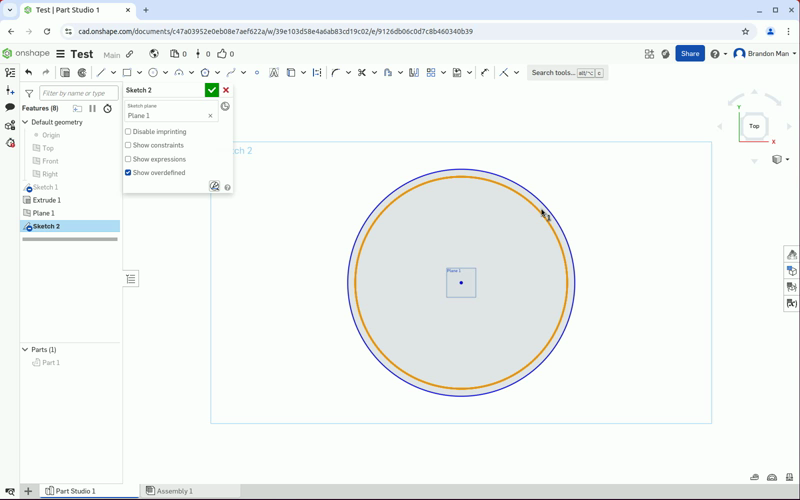
mouse_move(73, 352)
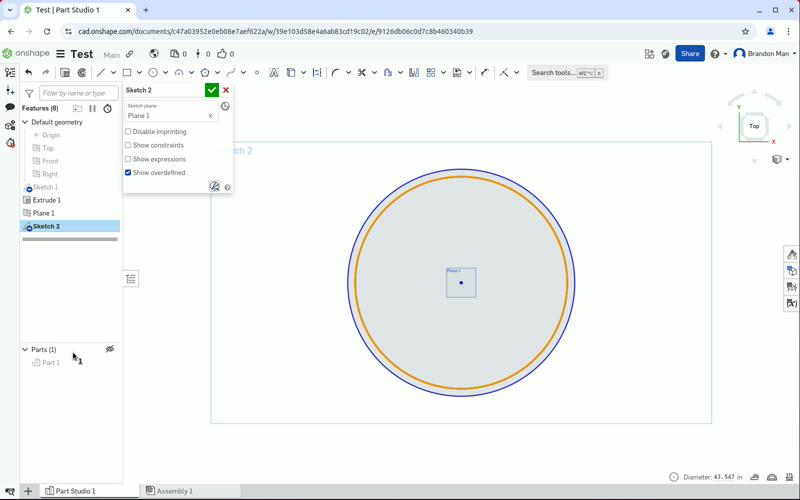
key(shift+y)
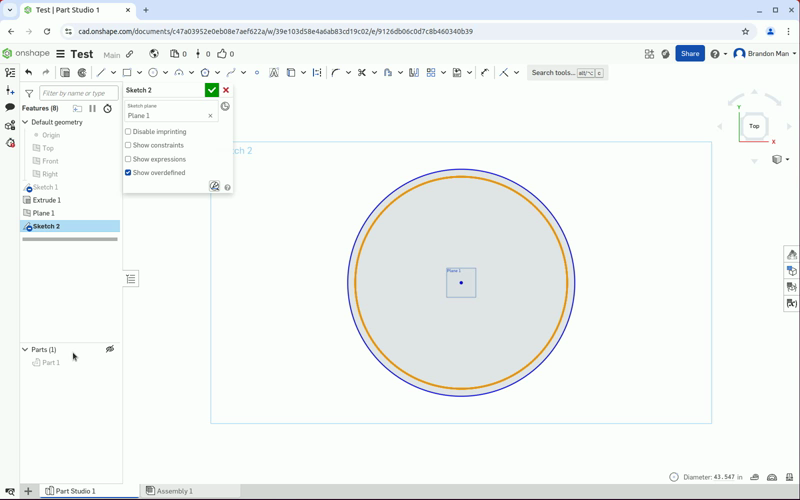
key(shift+e)
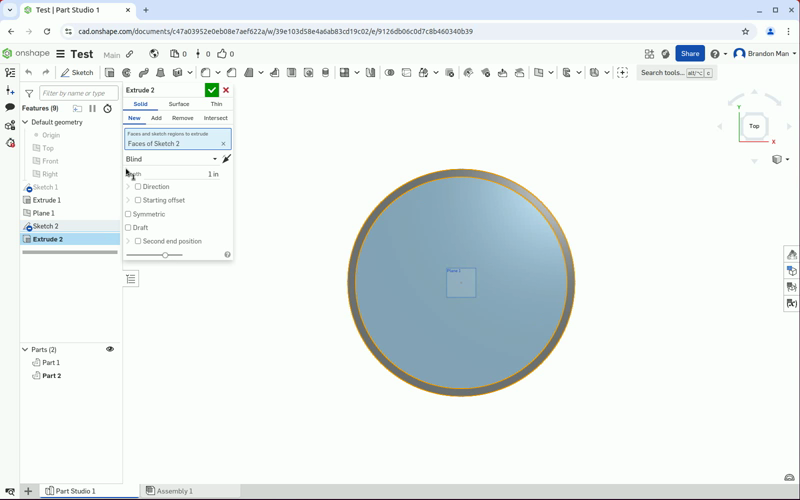
mouse_move(143, 106)
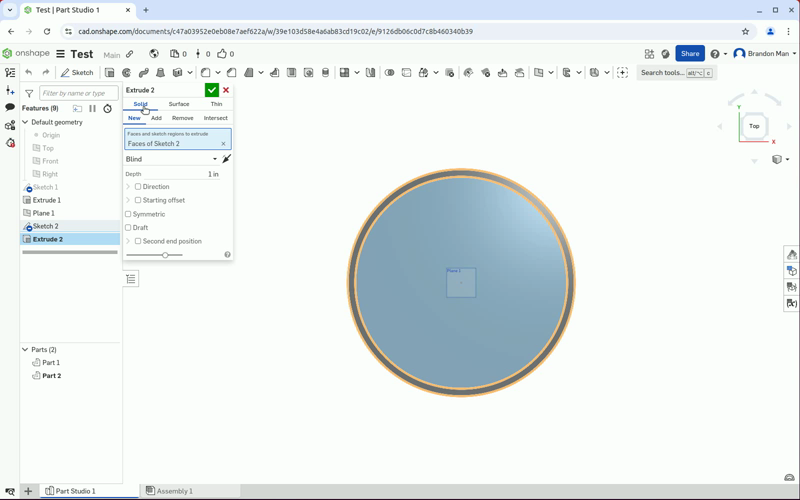
click(143, 106)
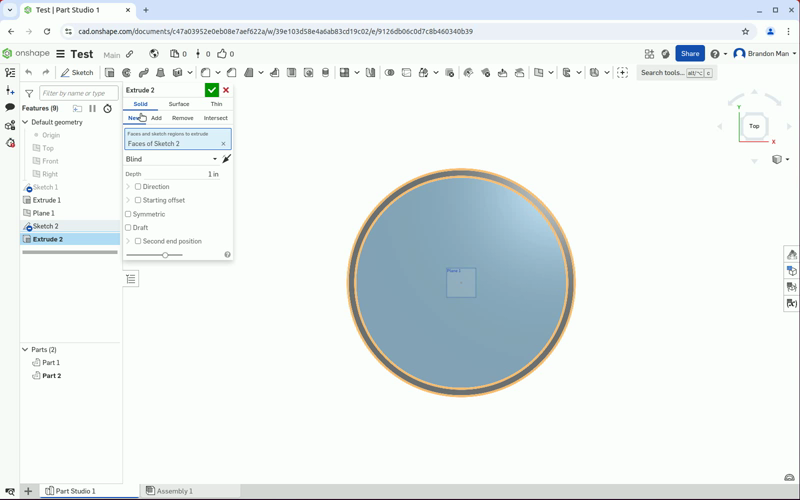
mouse_move(137, 120)
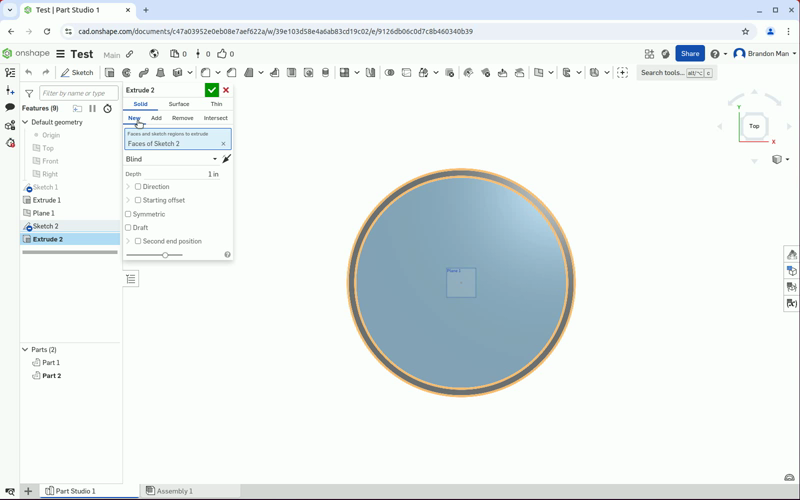
click(137, 120)
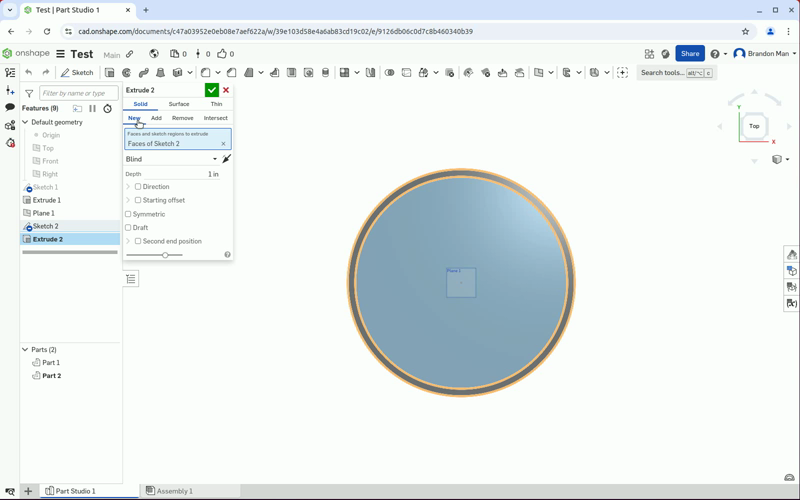
key(tab, 4)
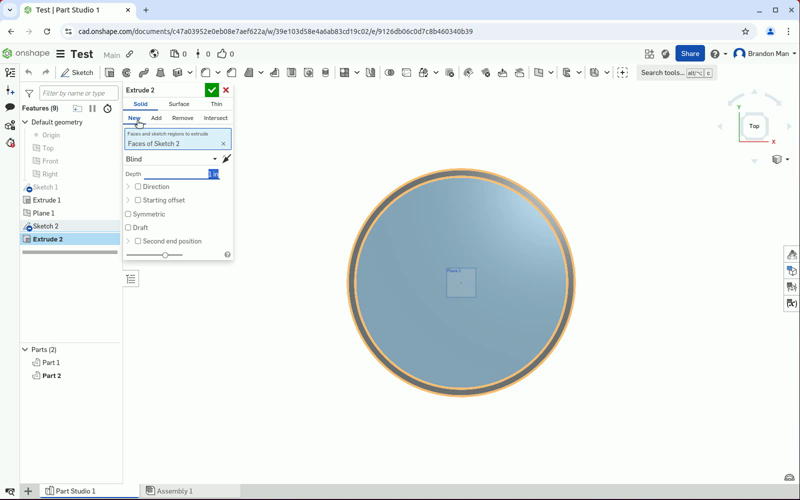
text(13.961)
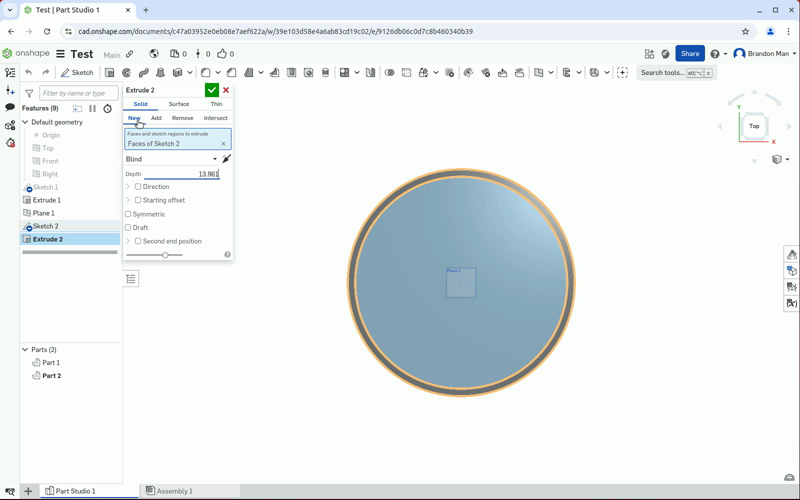
key(enter)
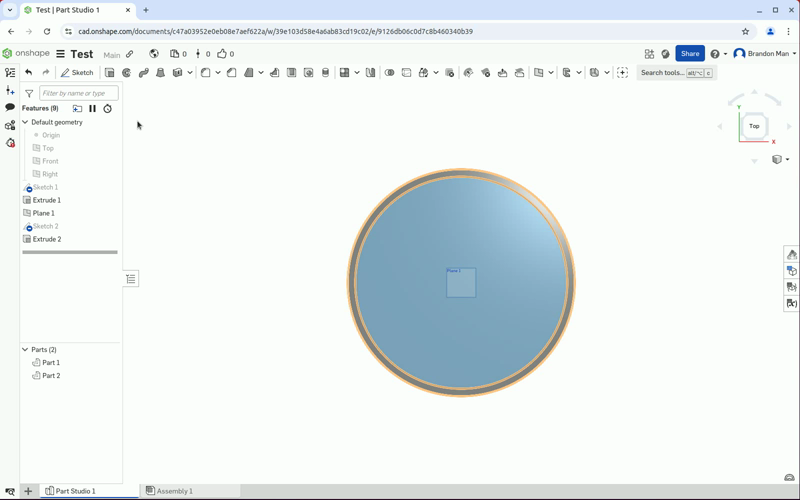
key(shift+h)
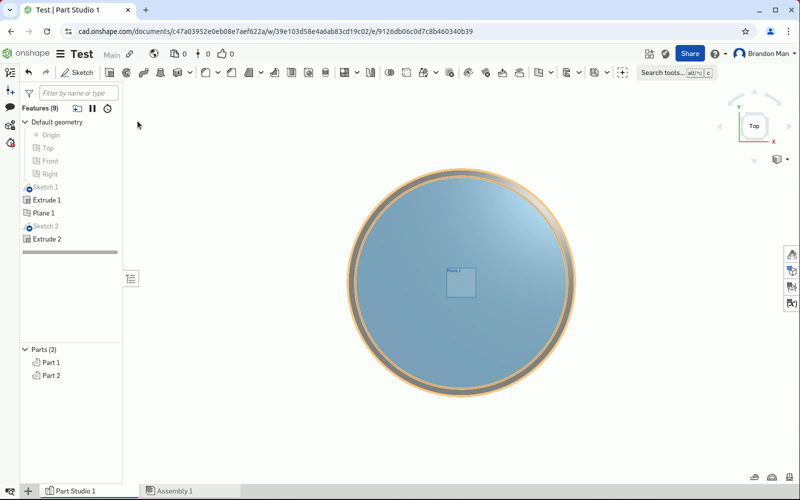
key(shift+h)
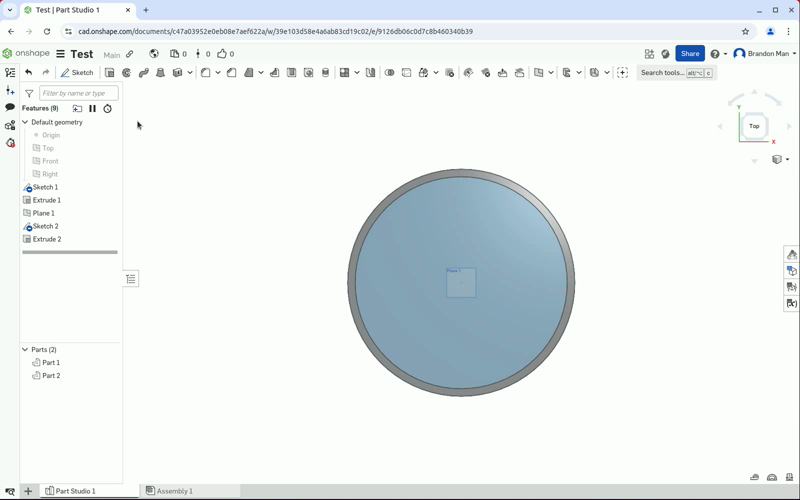
key(shift+7)
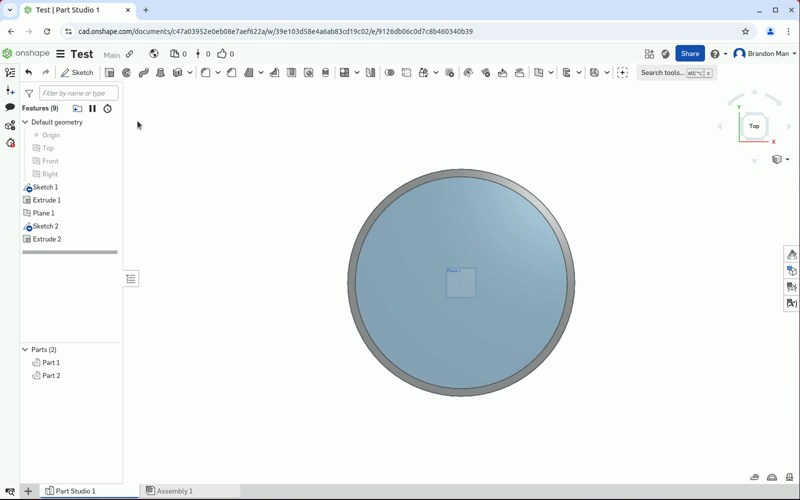
key(up, 3)
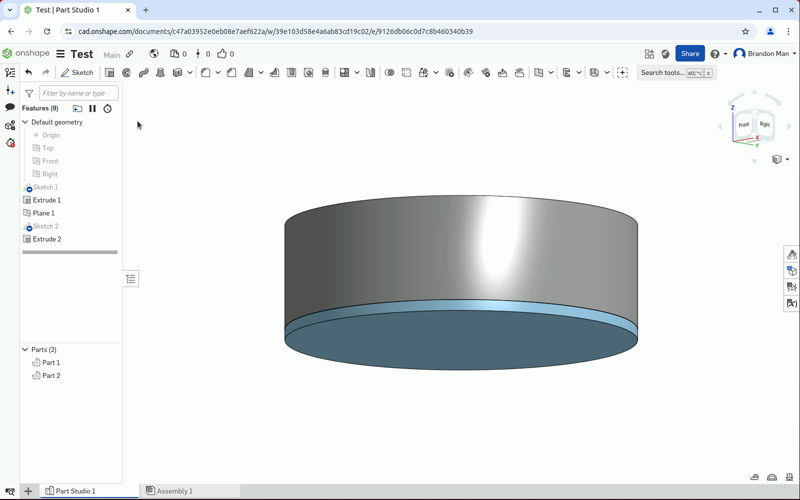
key(left, 3)
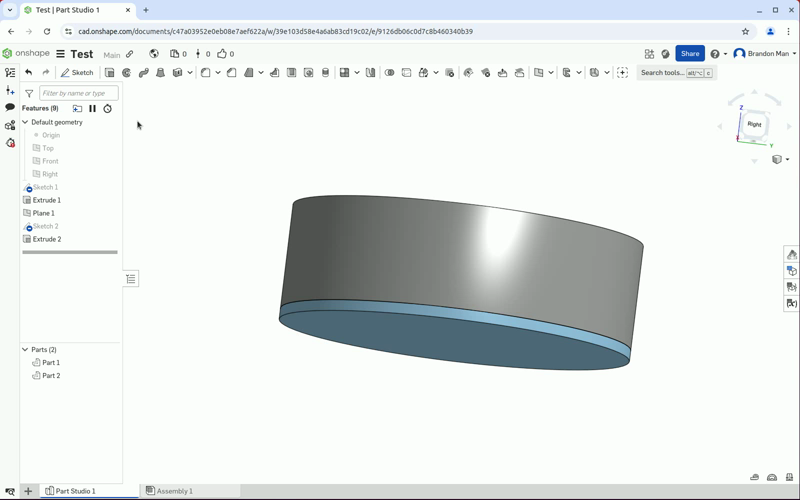
key(right, 3)
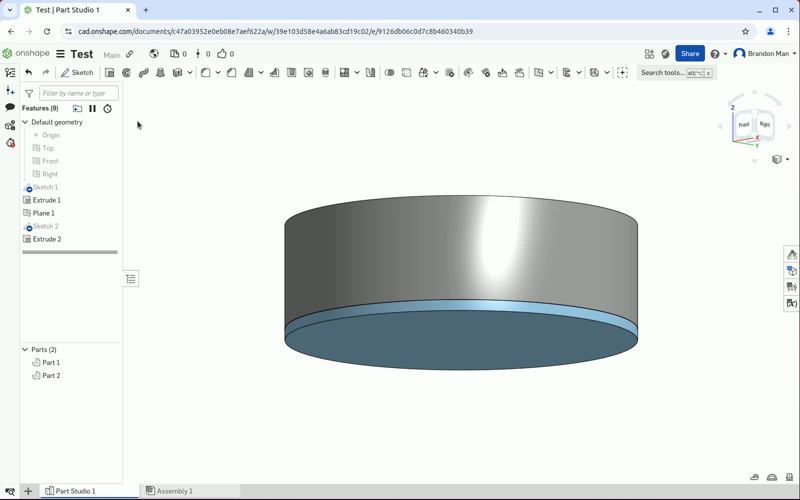
key(down, 3)
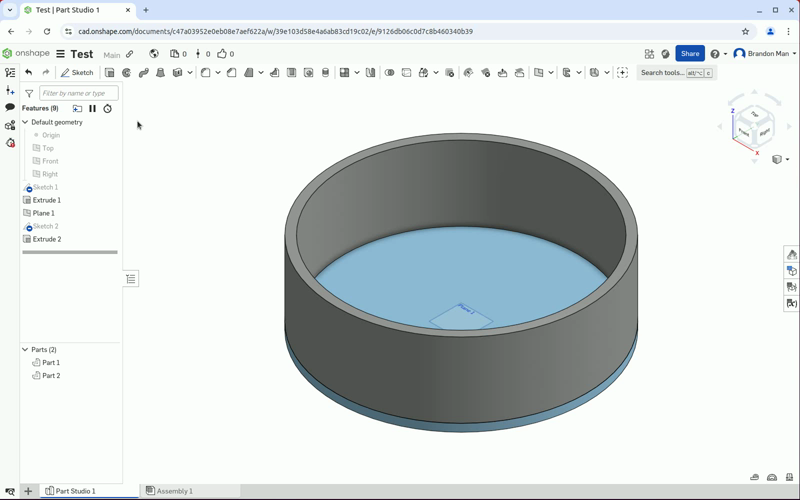
mouse_move(73, 189)
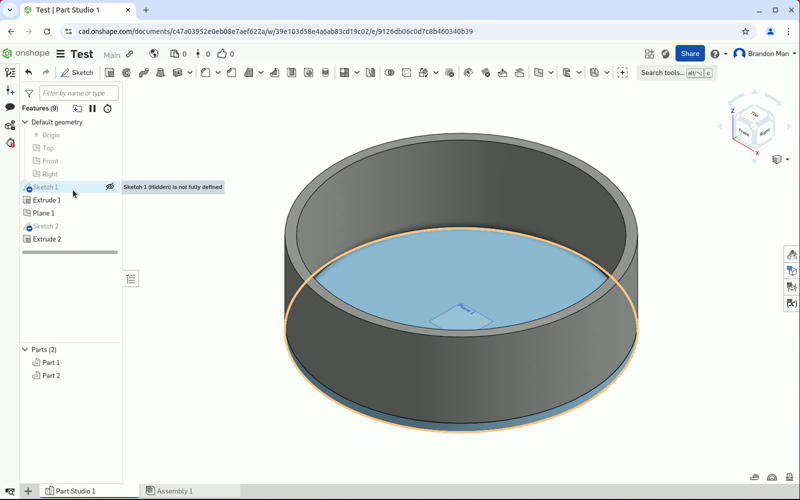
click(73, 189)